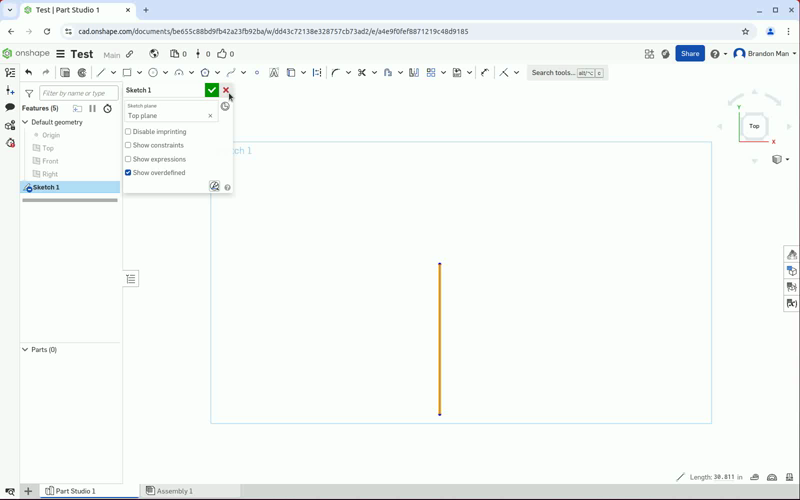
key(shift+h)
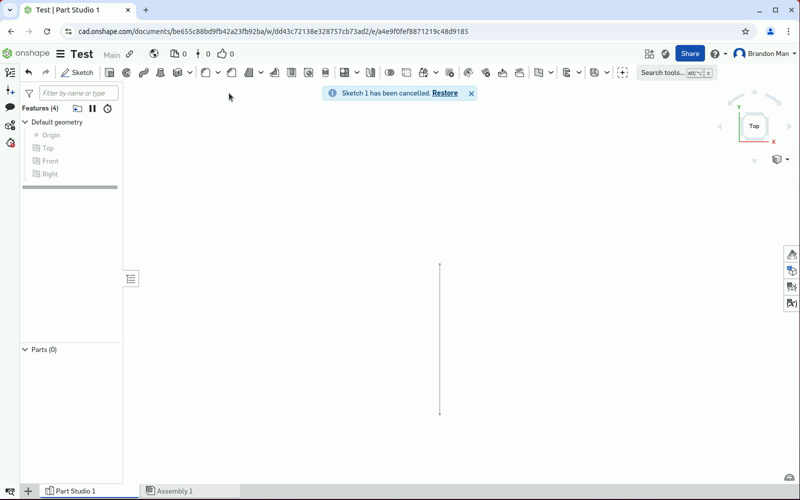
mouse_move(73, 352)
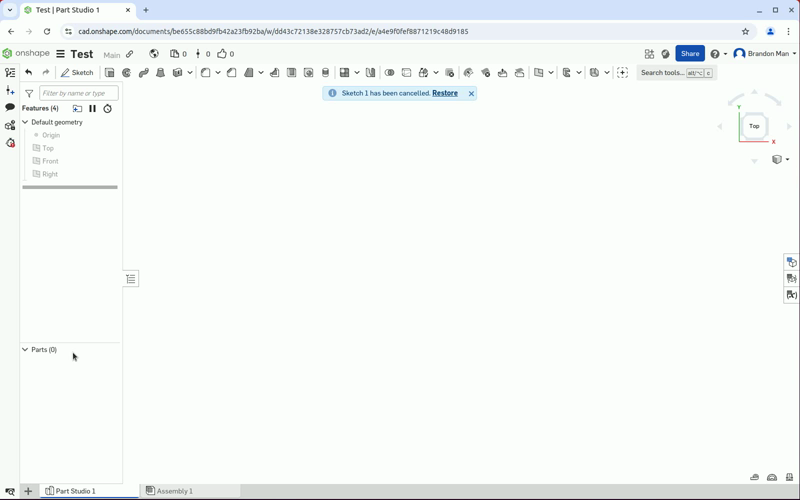
key(y)
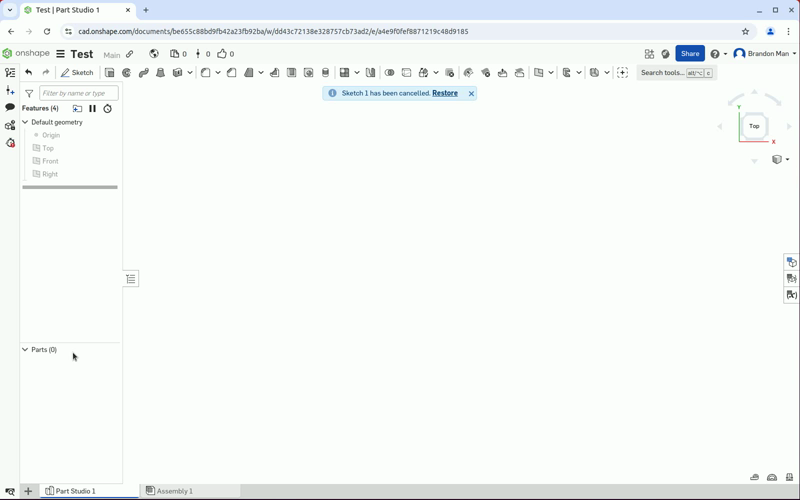
key(shift+p)
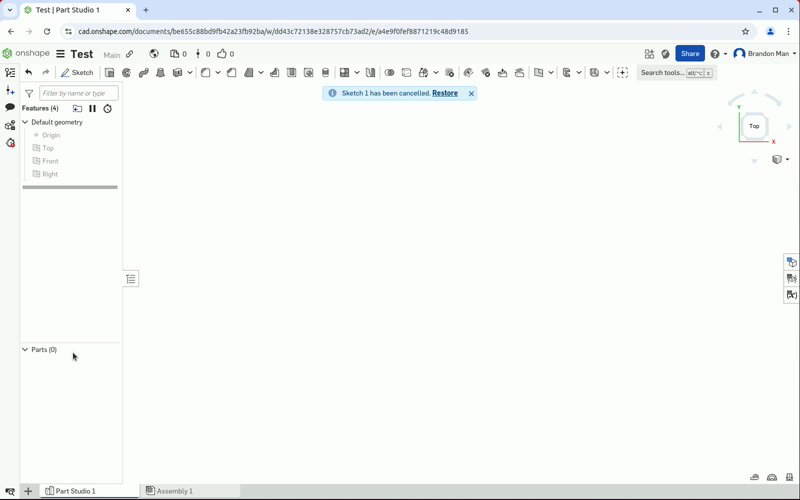
key(space)
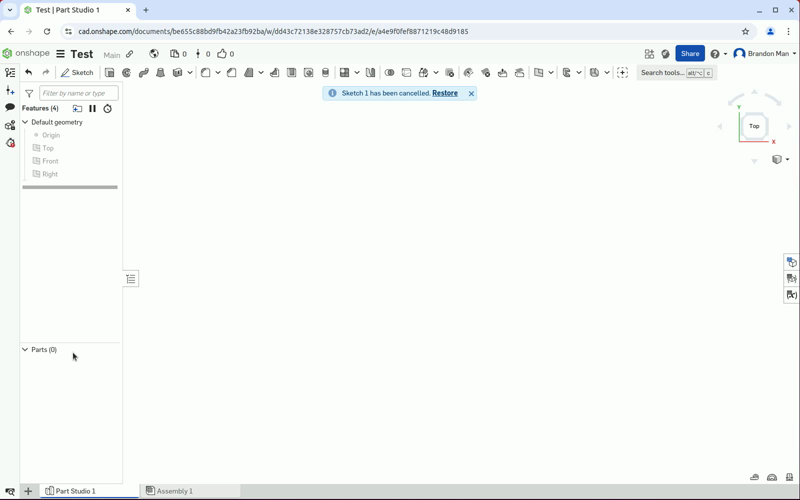
key_down(shift)
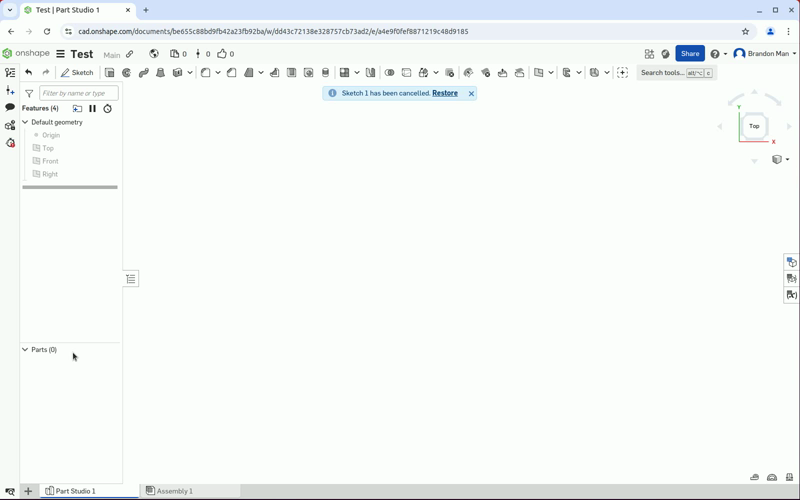
key(up)
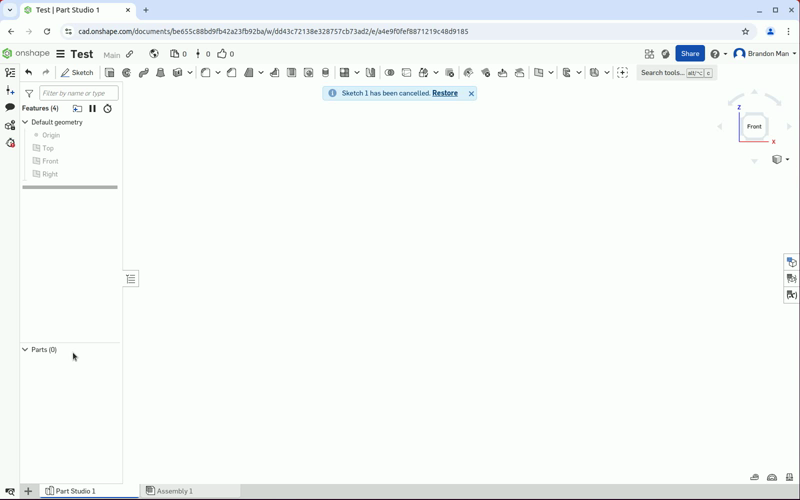
key_up(shift)
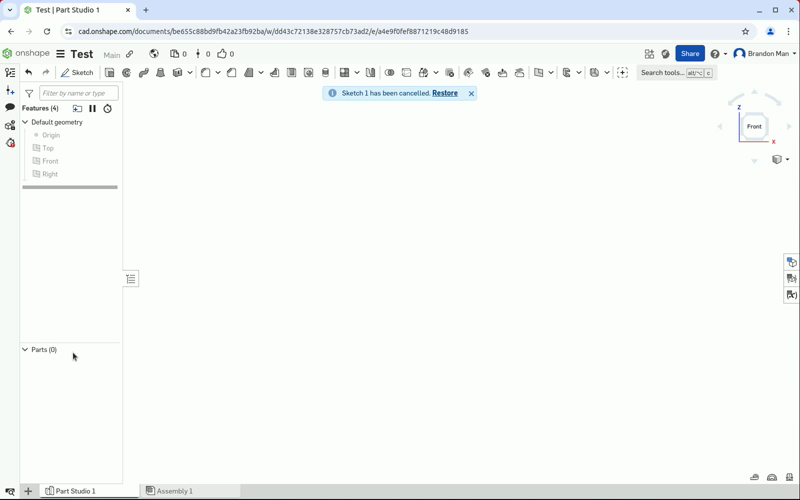
key(space)
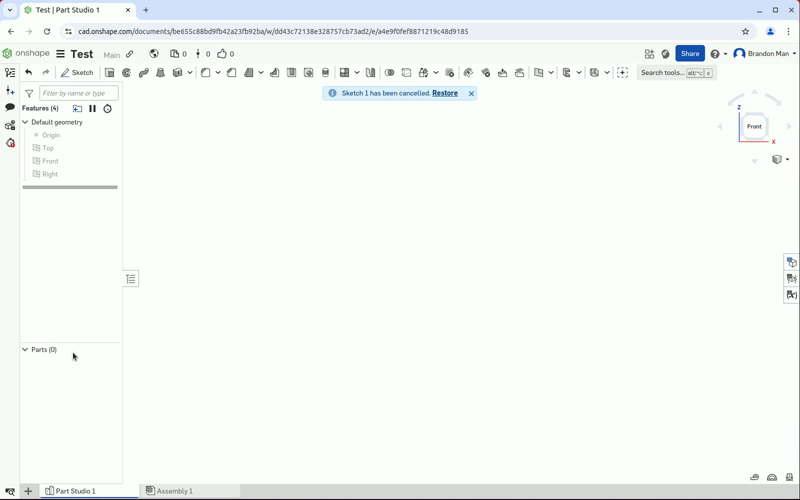
key_down(shift)
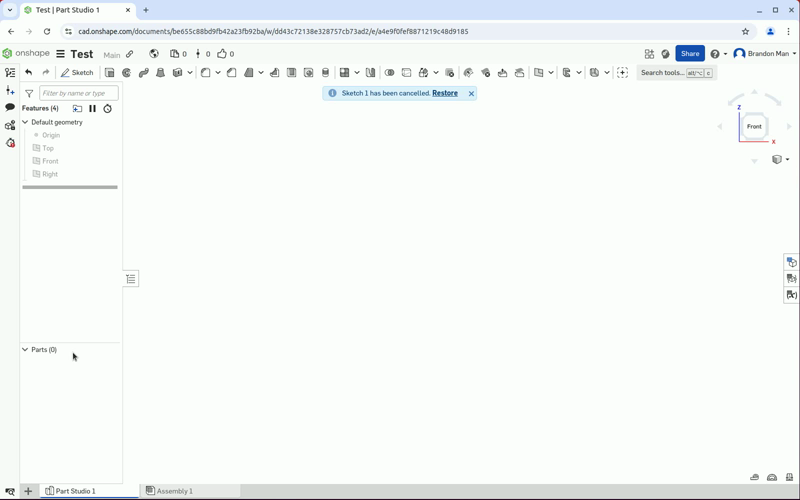
key(left)
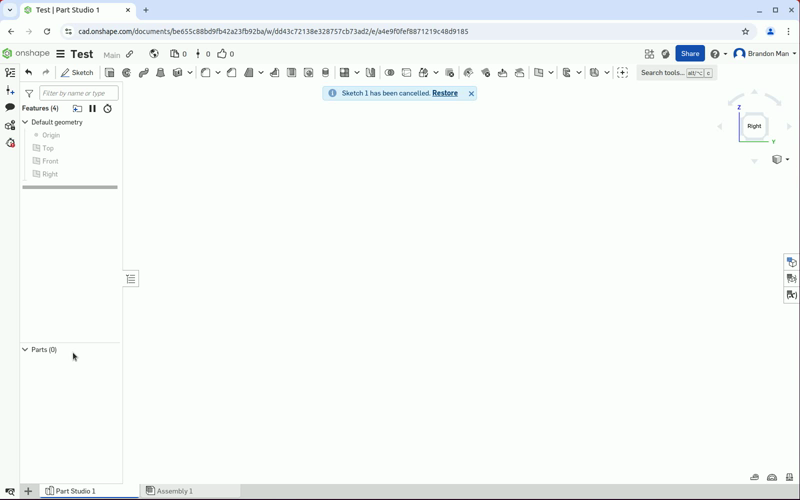
key_up(shift)
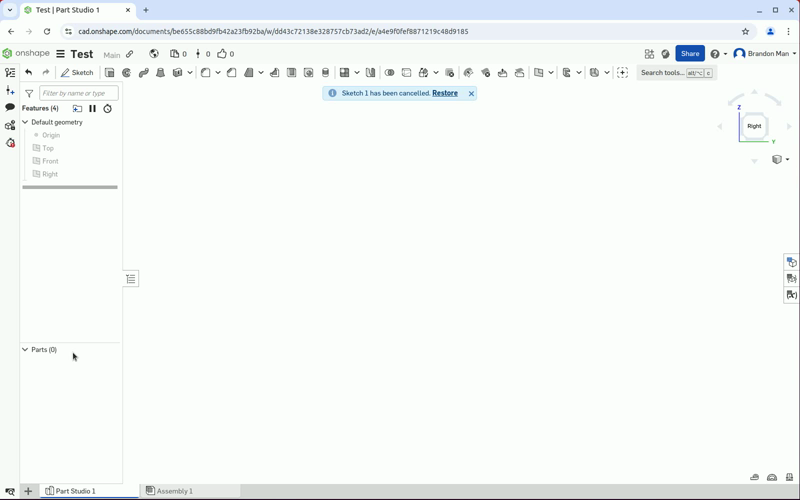
mouse_move(73, 352)
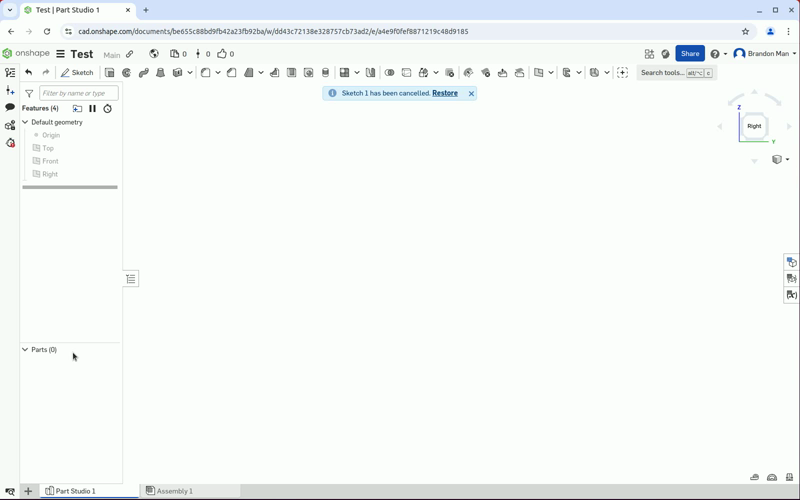
key(shift+y)
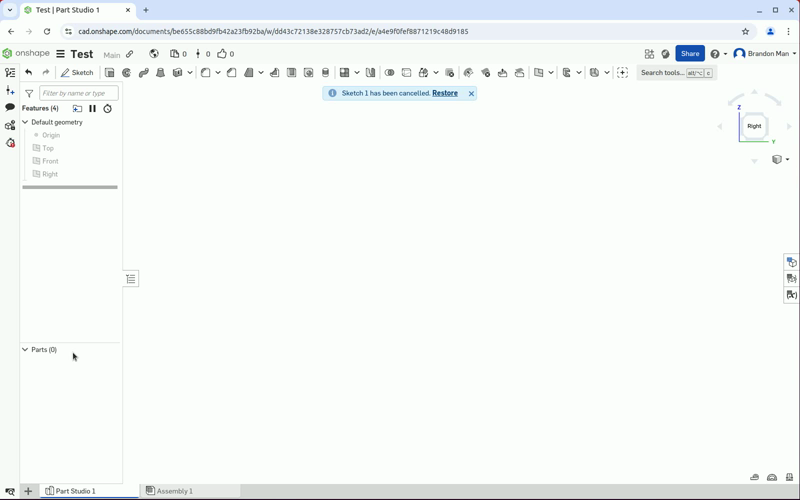
key(shift+s)
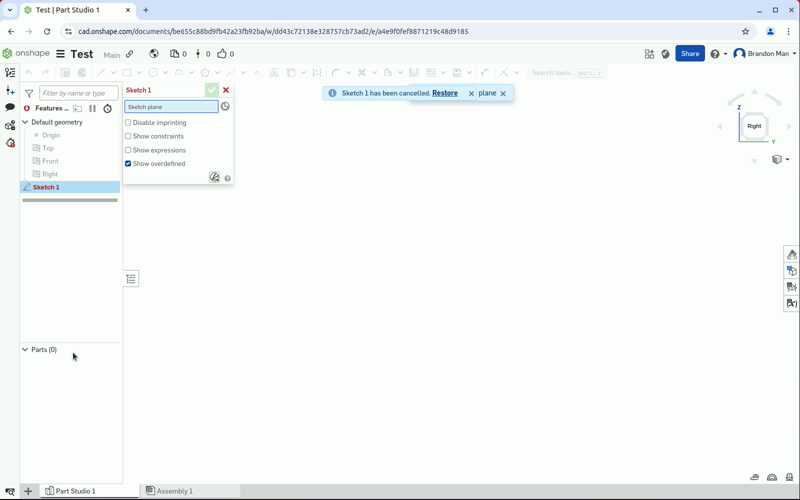
mouse_move(73, 176)
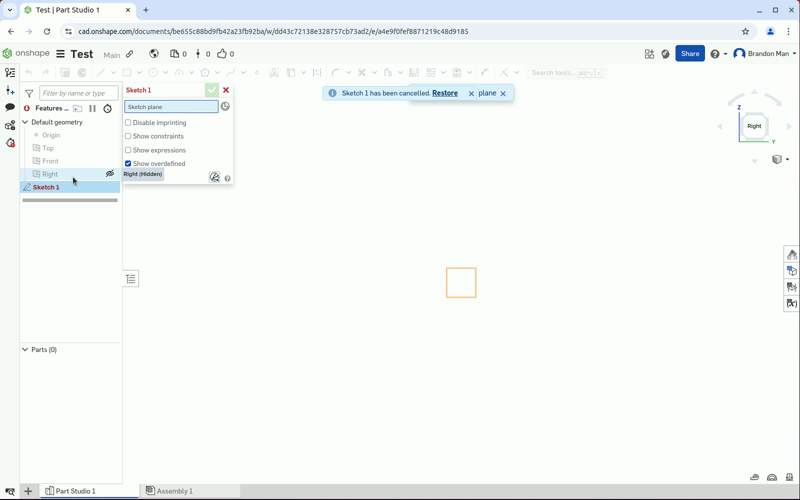
click(73, 176)
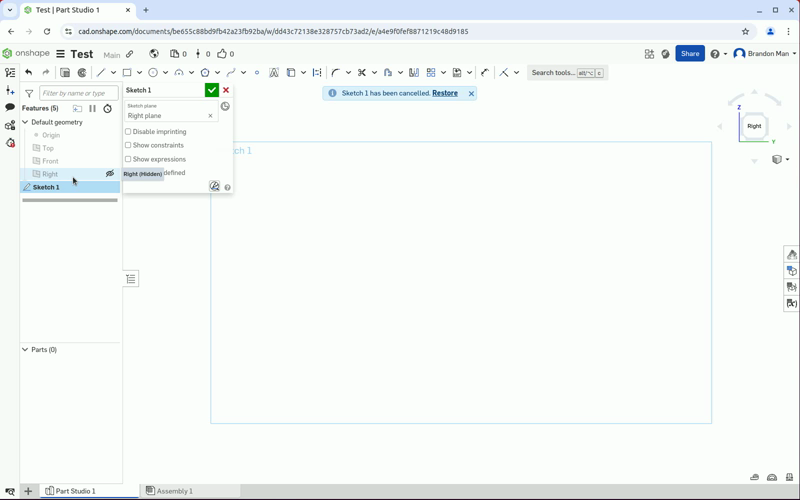
mouse_move(73, 352)
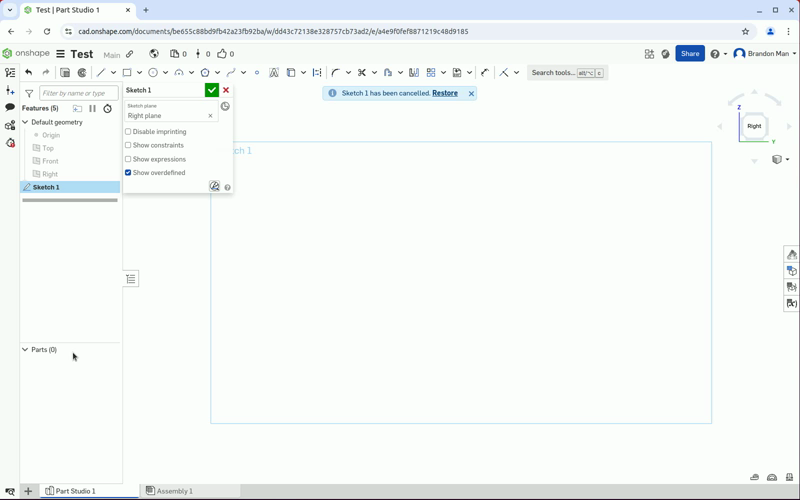
key(y)
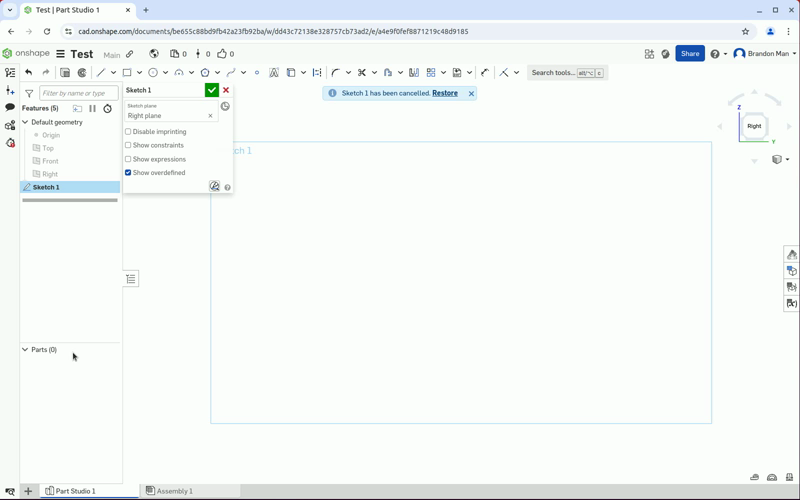
key(c)
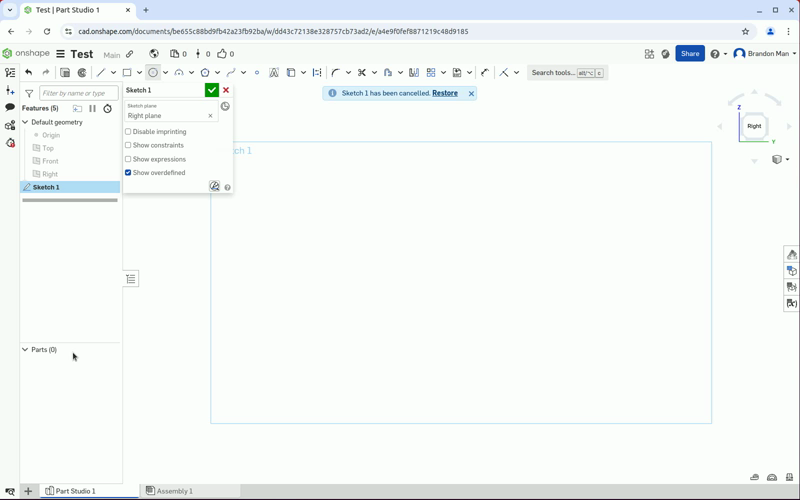
key_down(shift)
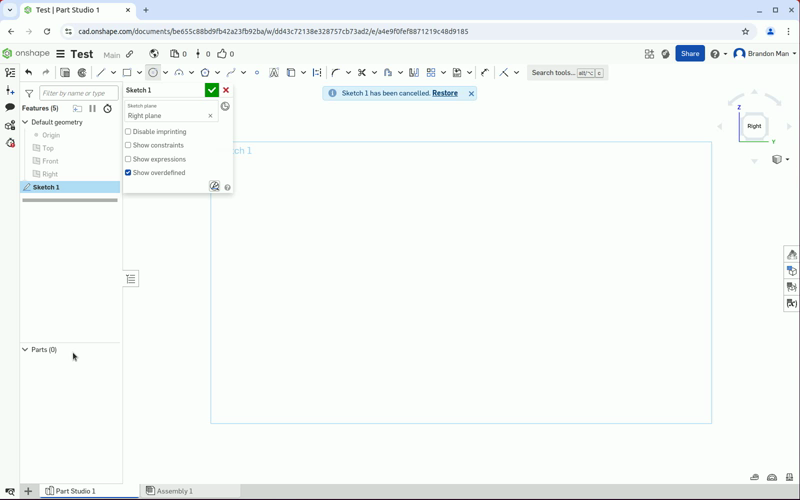
mouse_move(461, 282)
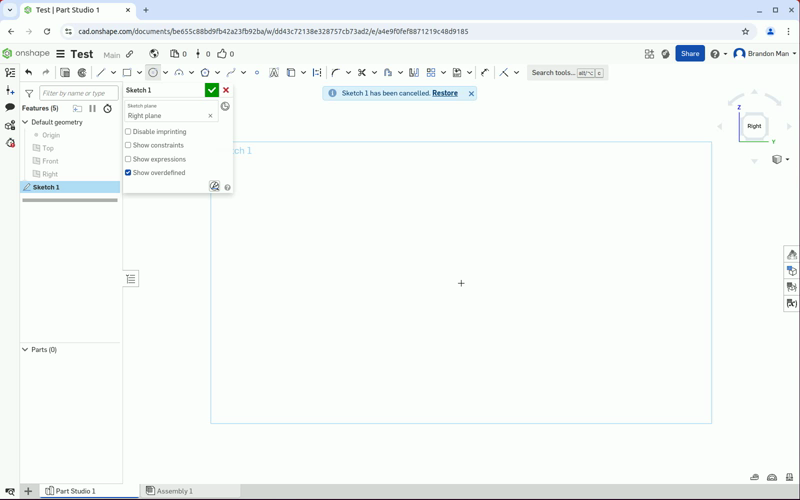
click(461, 282)
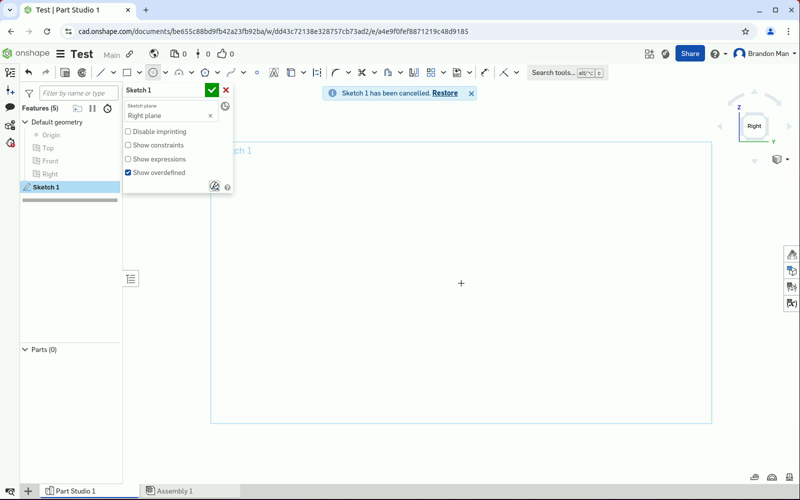
key_up(shift)
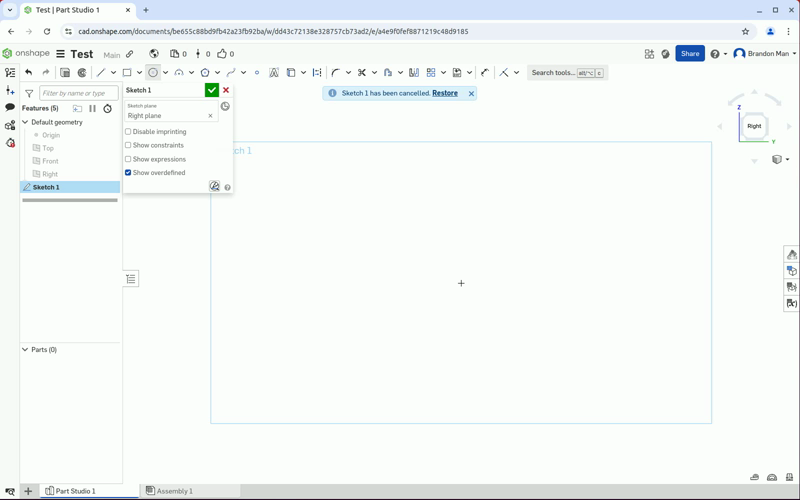
mouse_move(551, 282)
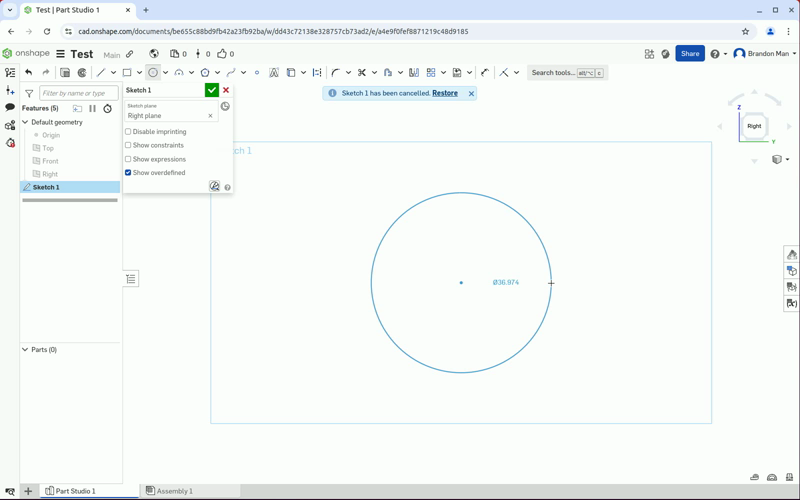
click(551, 282)
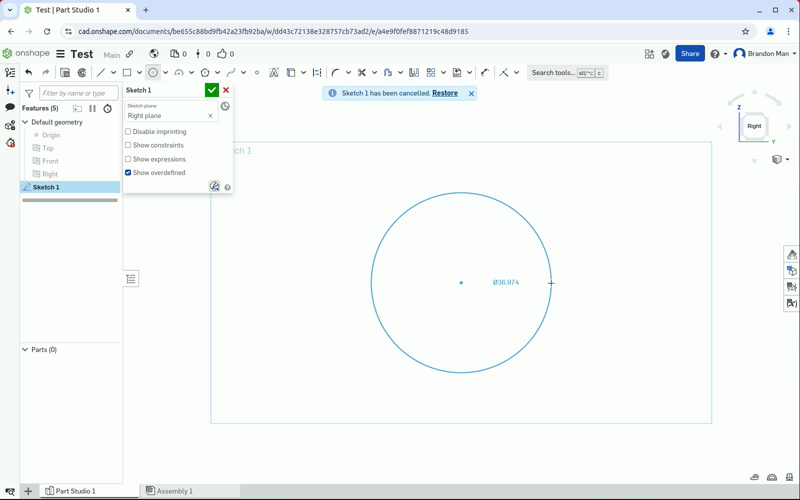
key(esc)
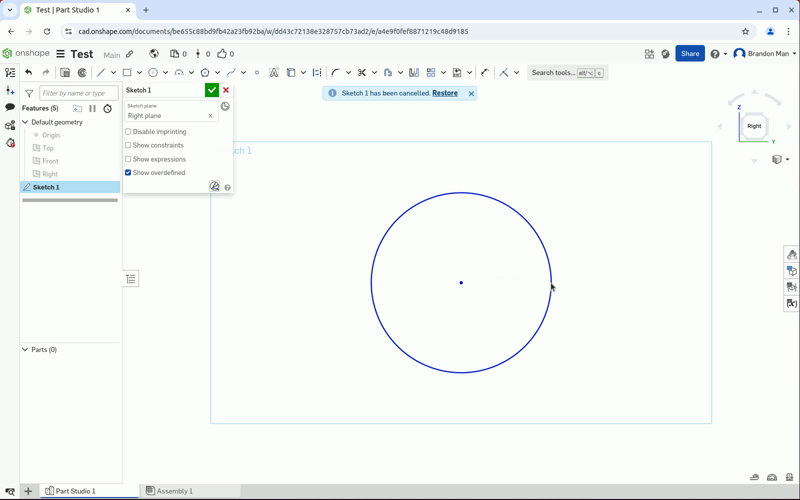
mouse_move(477, 279)
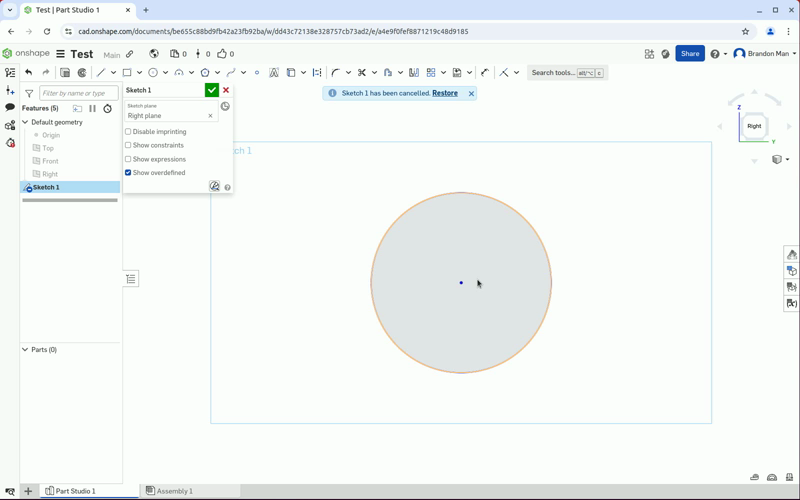
click(477, 279)
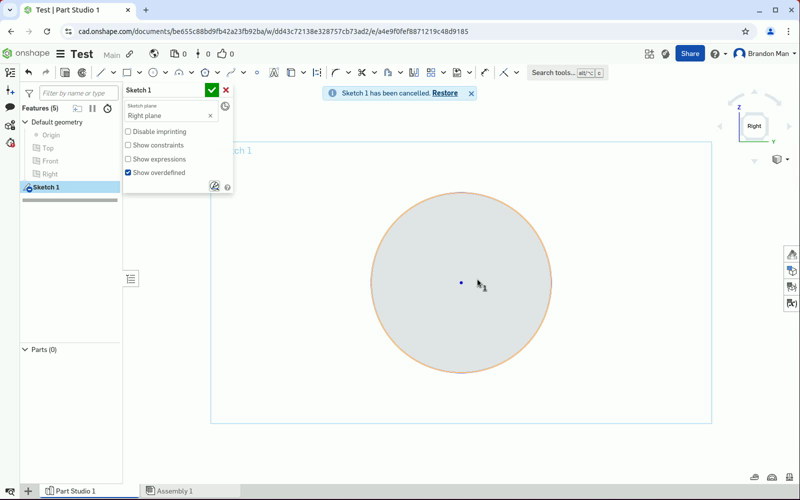
mouse_move(73, 352)
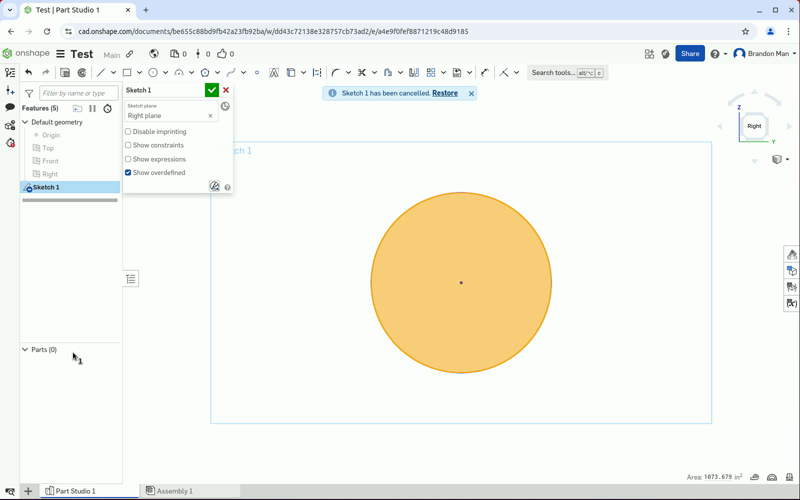
key(shift+y)
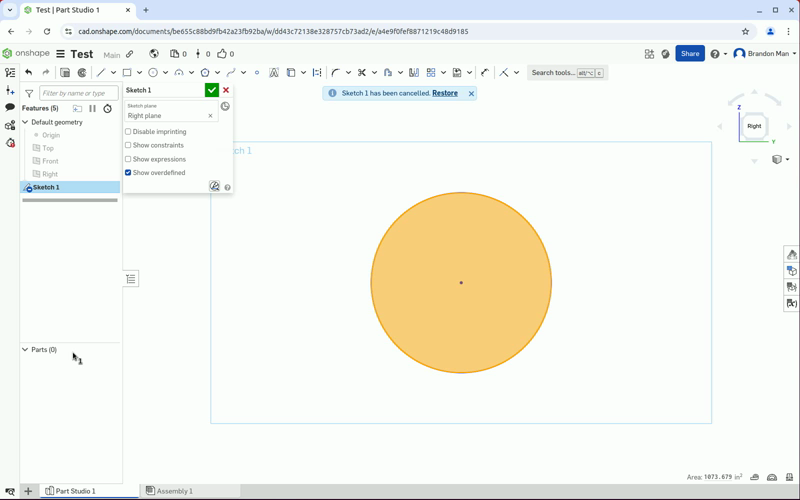
key(shift+e)
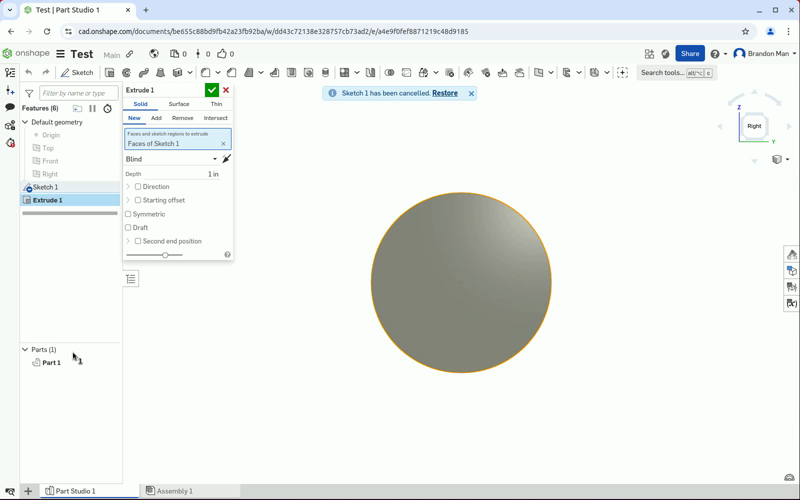
mouse_move(143, 106)
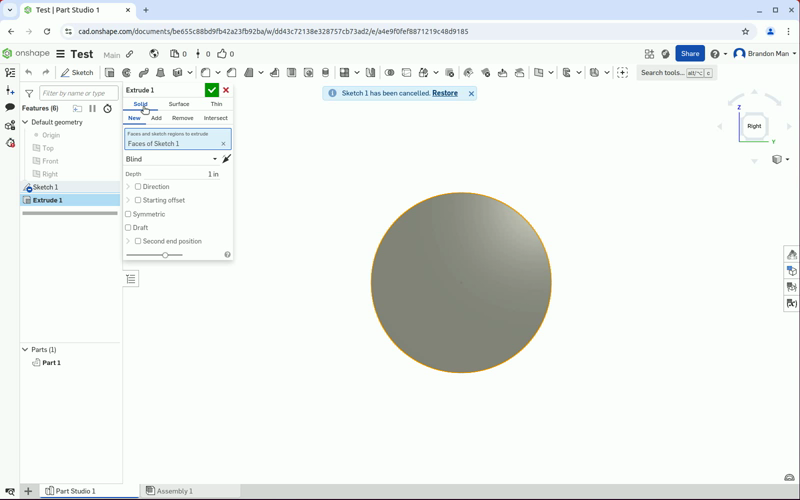
click(143, 106)
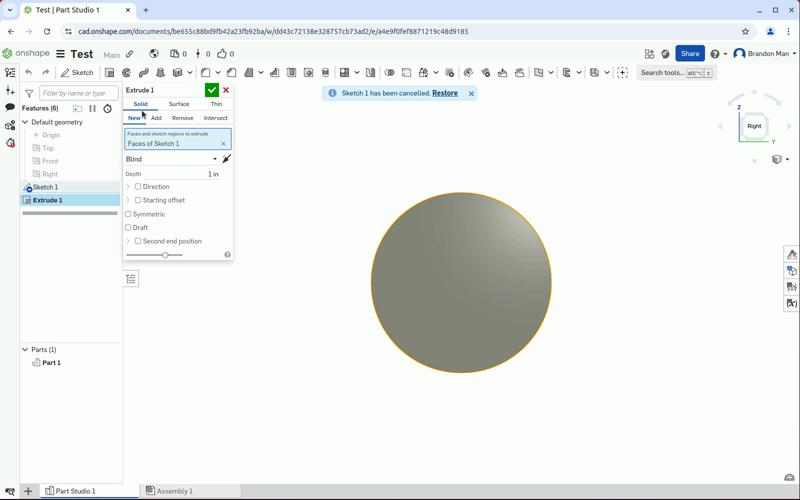
mouse_move(137, 120)
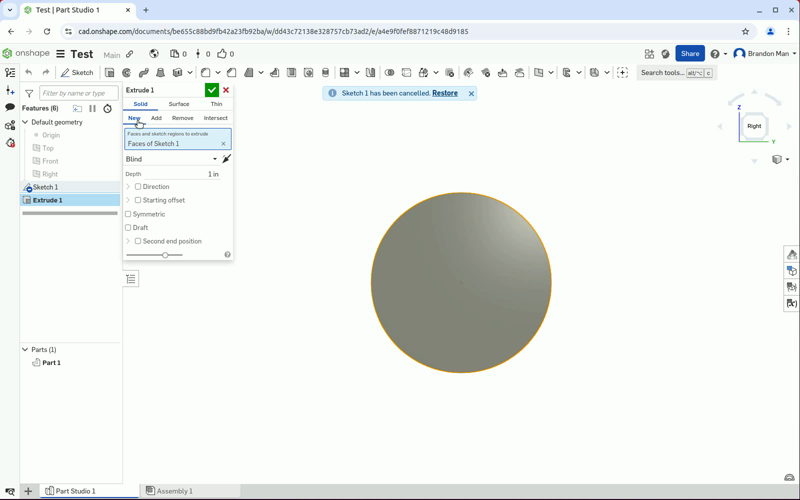
click(137, 120)
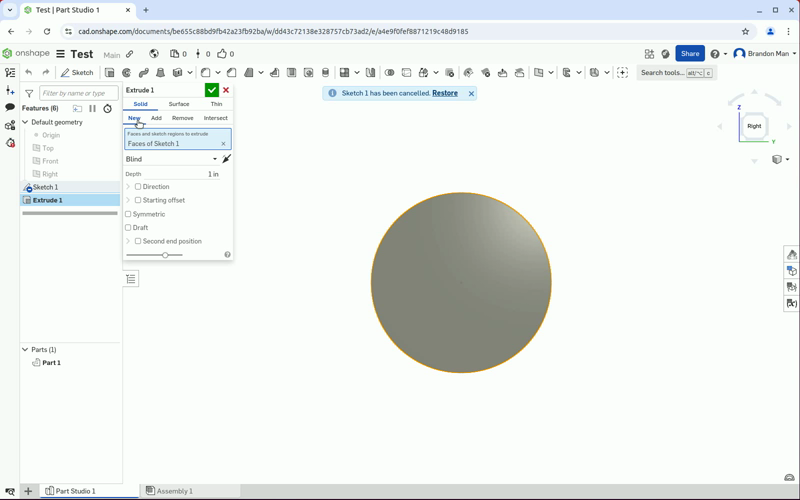
key(tab, 4)
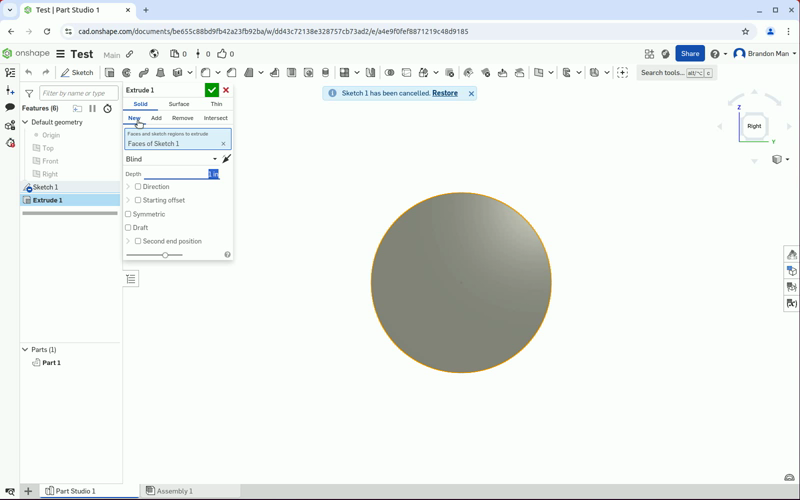
text(23.108)
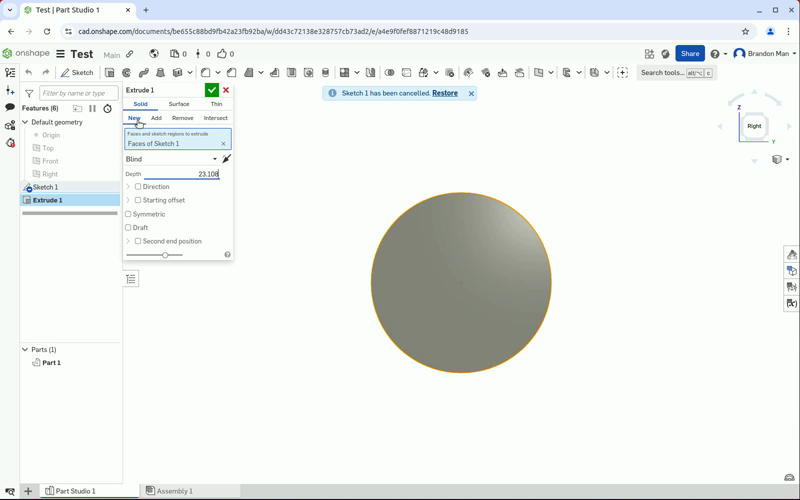
key(enter)
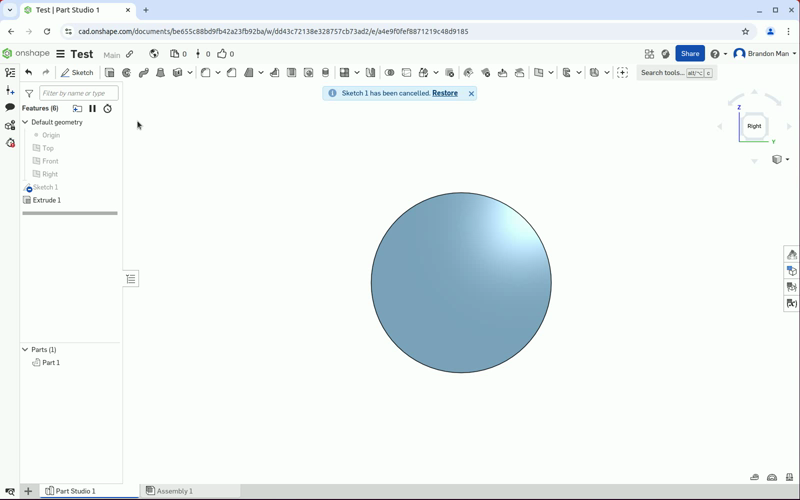
key(shift+h)
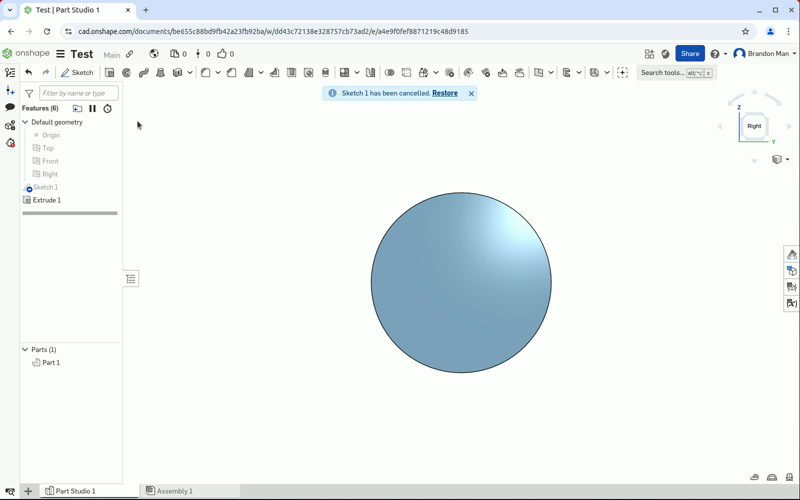
key(shift+h)
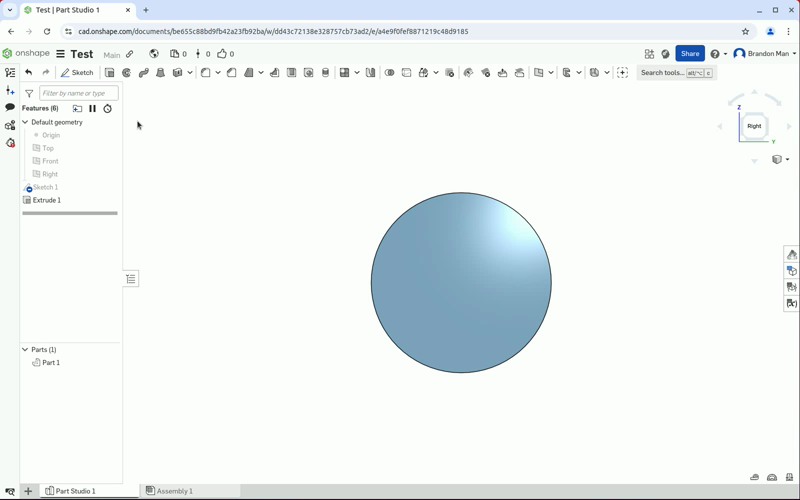
mouse_move(73, 189)
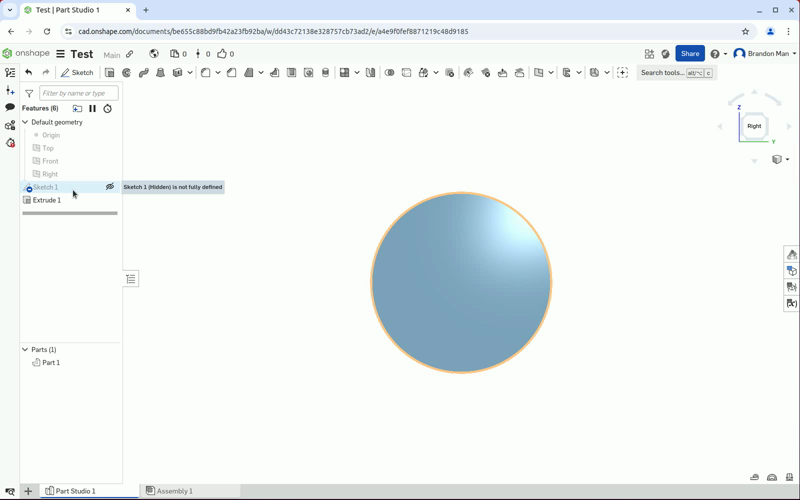
click(73, 189)
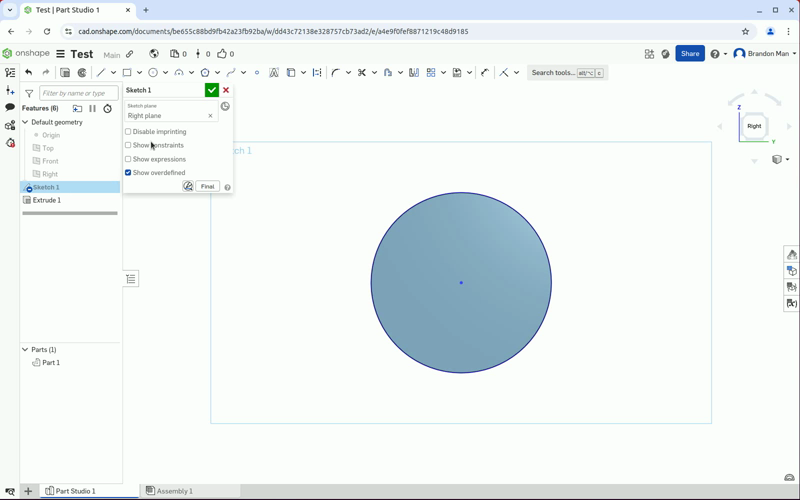
mouse_move(229, 92)
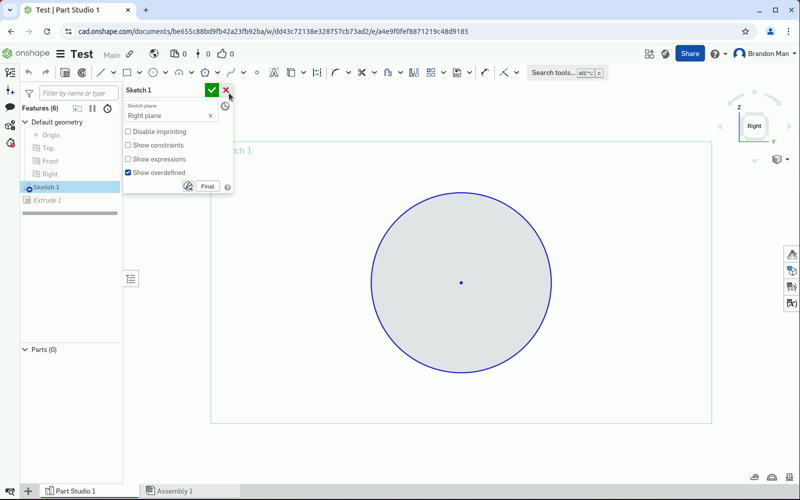
click(229, 92)
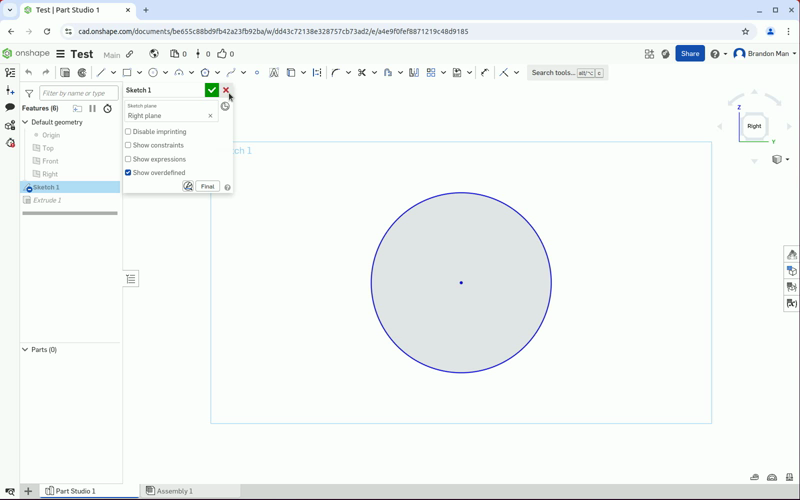
key(shift+s)
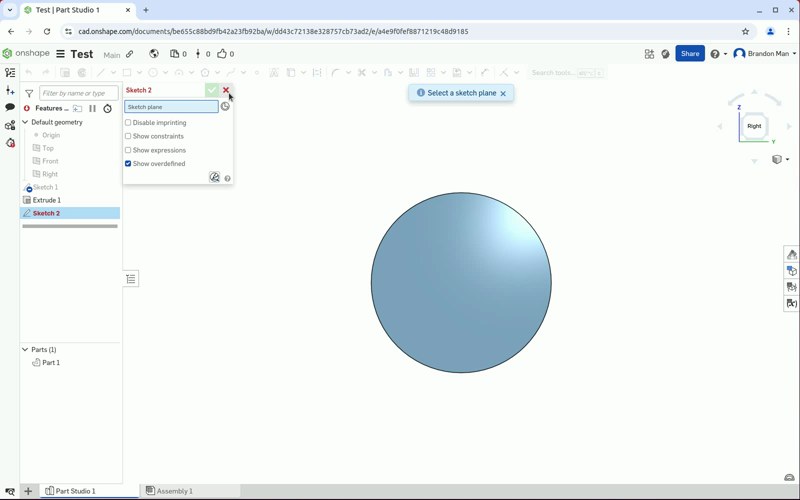
mouse_move(73, 176)
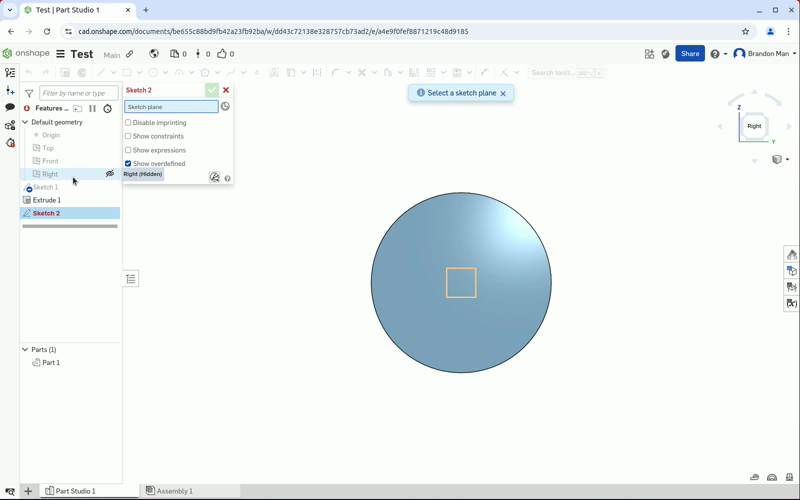
click(73, 176)
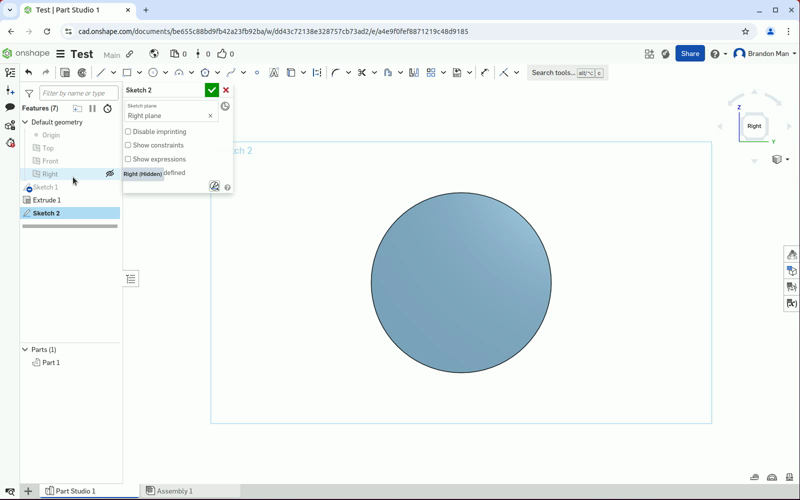
mouse_move(73, 352)
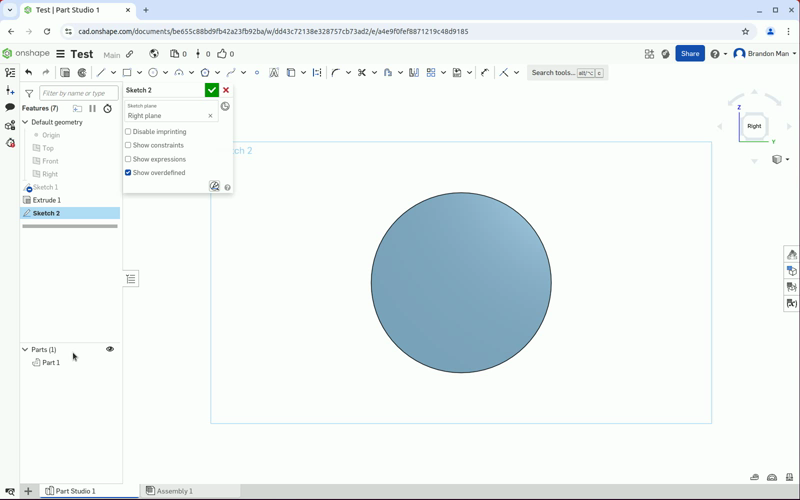
key(y)
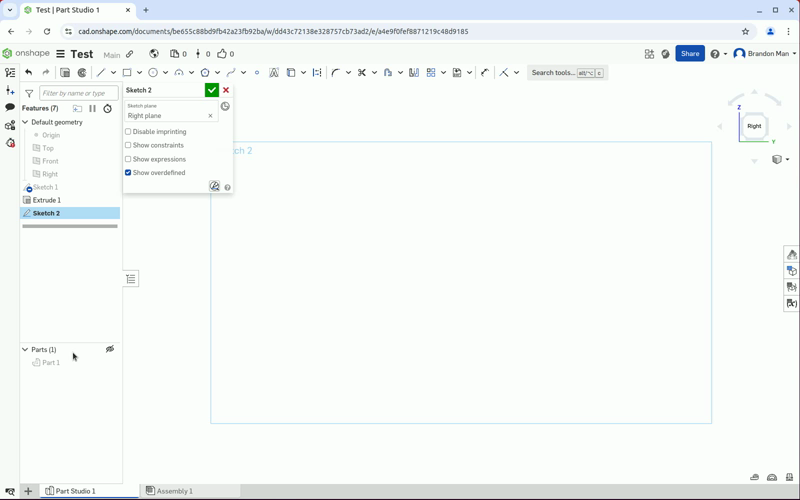
key(c)
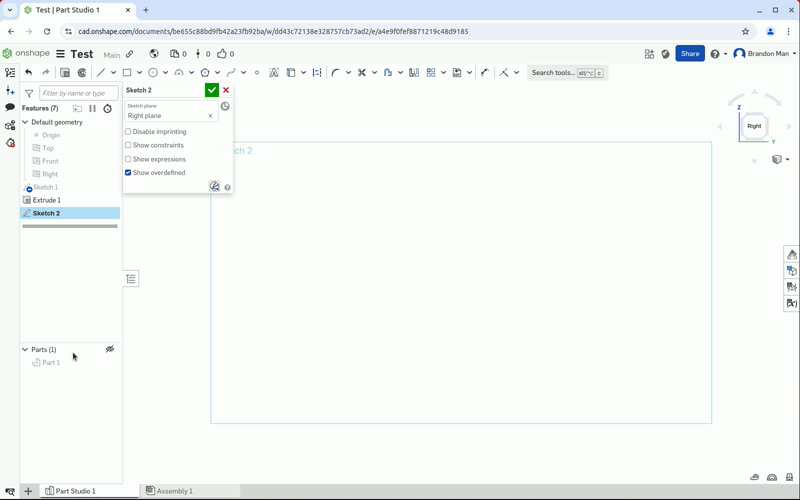
key_down(shift)
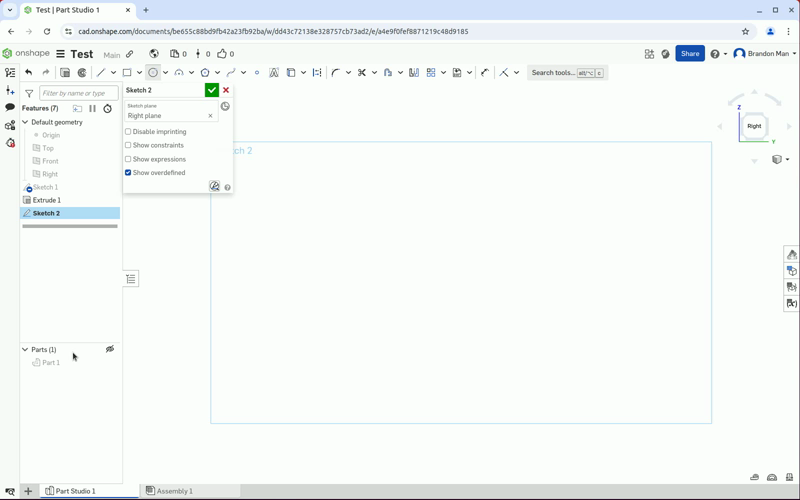
mouse_move(461, 282)
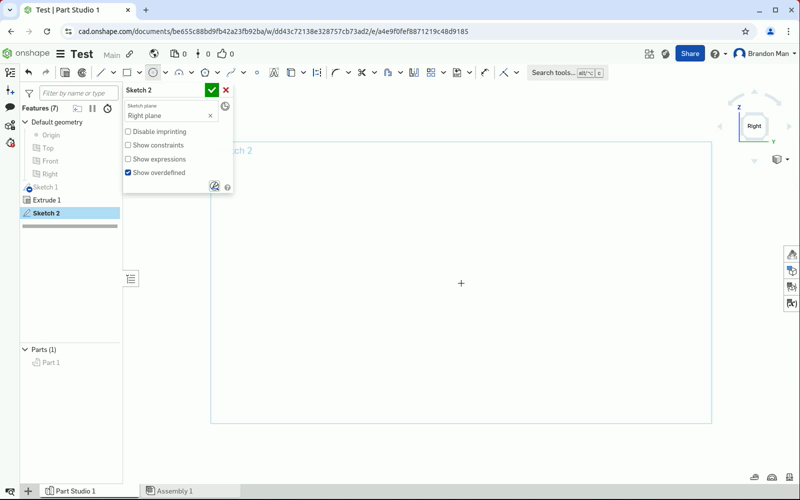
click(461, 282)
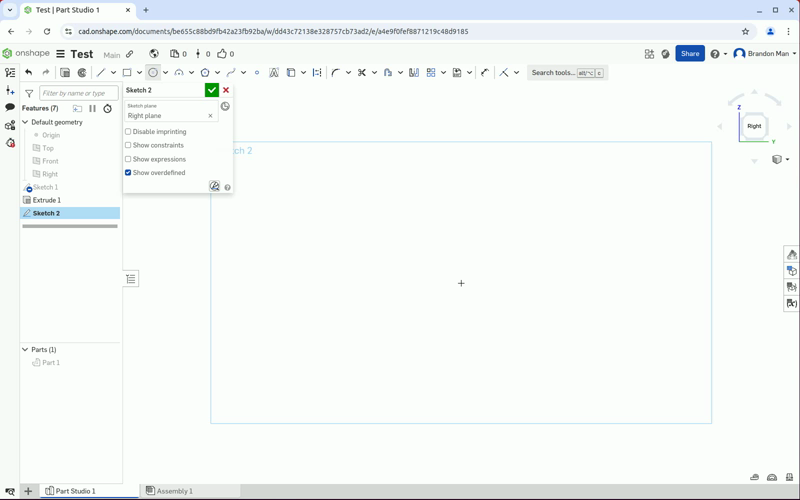
key_up(shift)
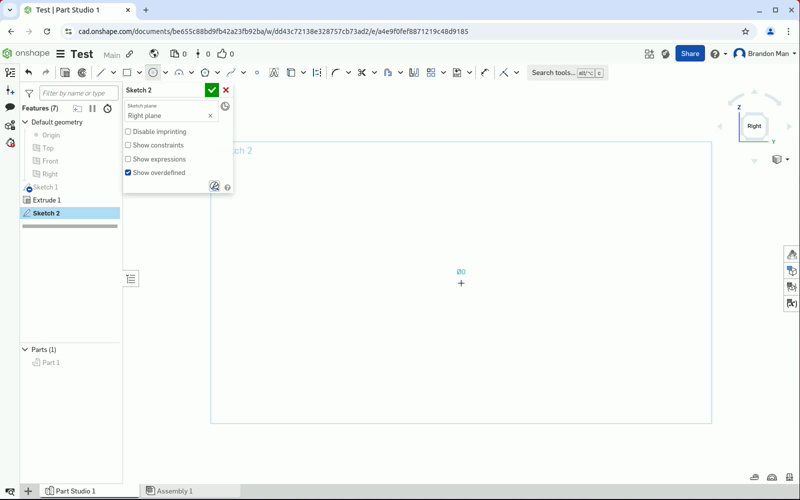
mouse_move(551, 282)
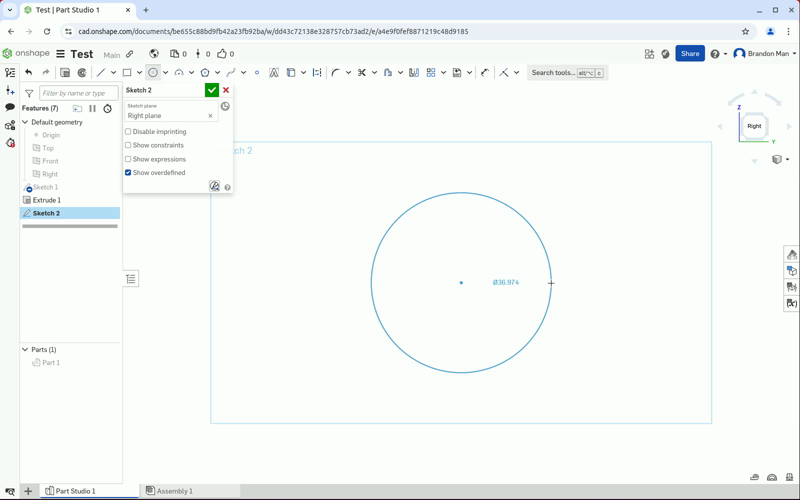
click(551, 282)
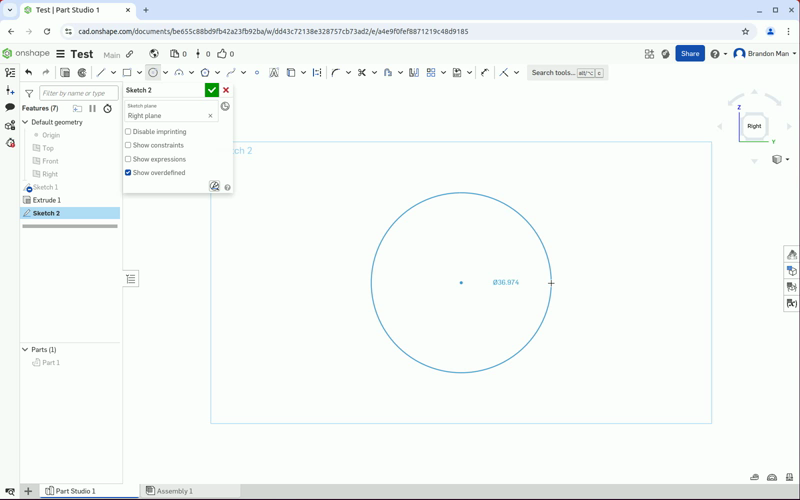
key(esc)
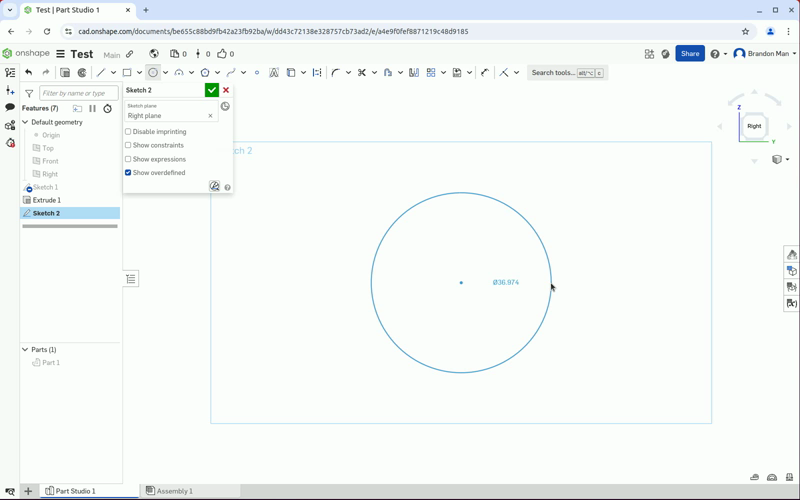
mouse_move(433, 223)
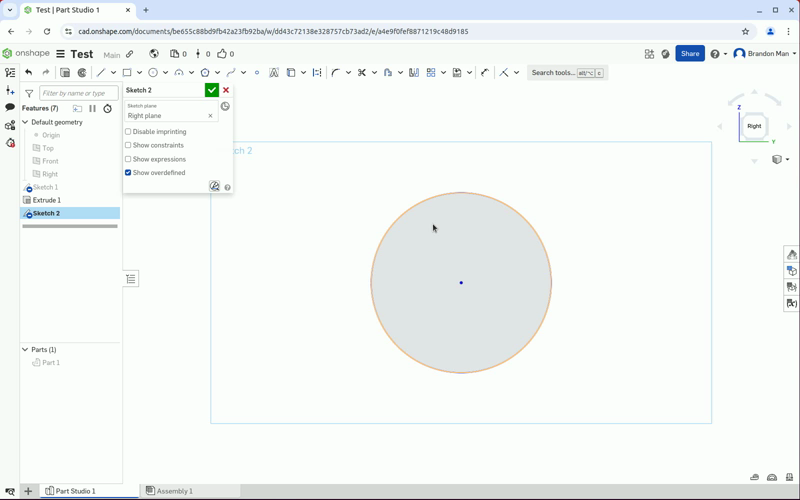
click(433, 223)
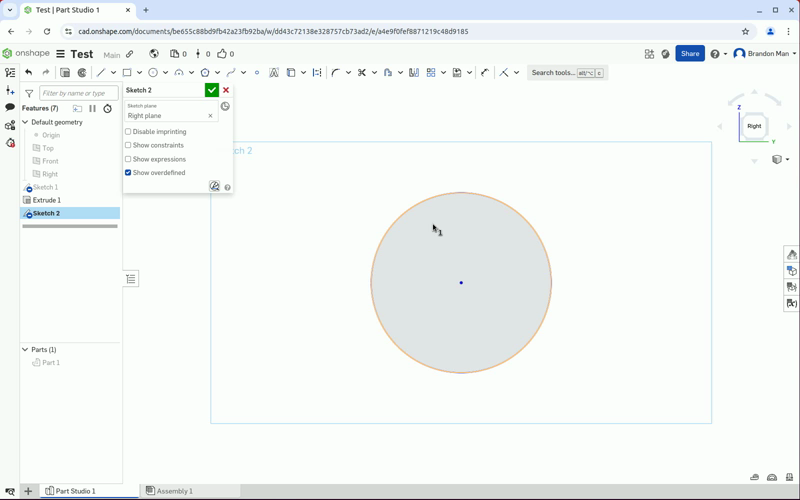
mouse_move(73, 352)
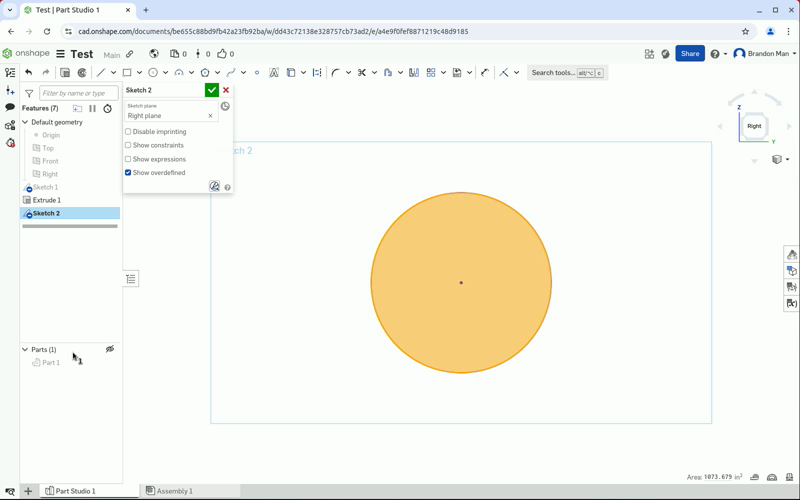
key(shift+y)
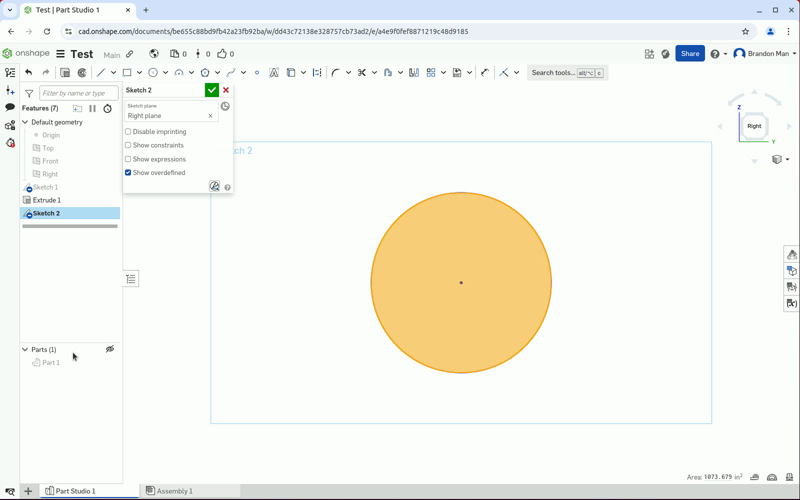
key(shift+e)
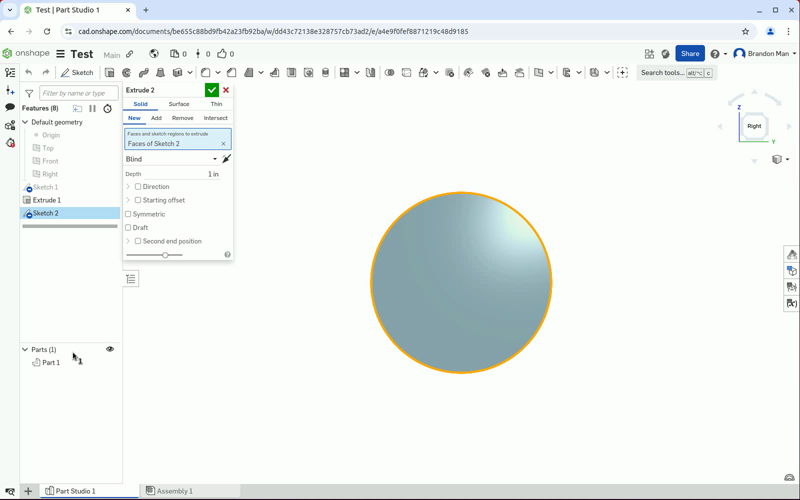
mouse_move(143, 106)
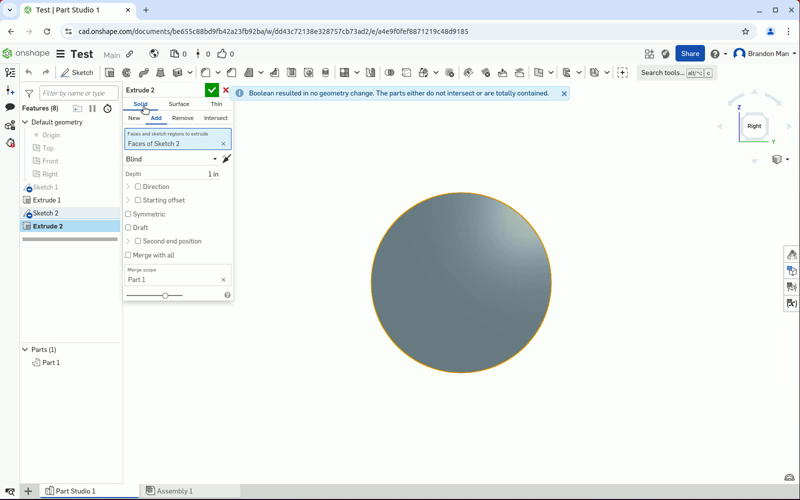
click(143, 106)
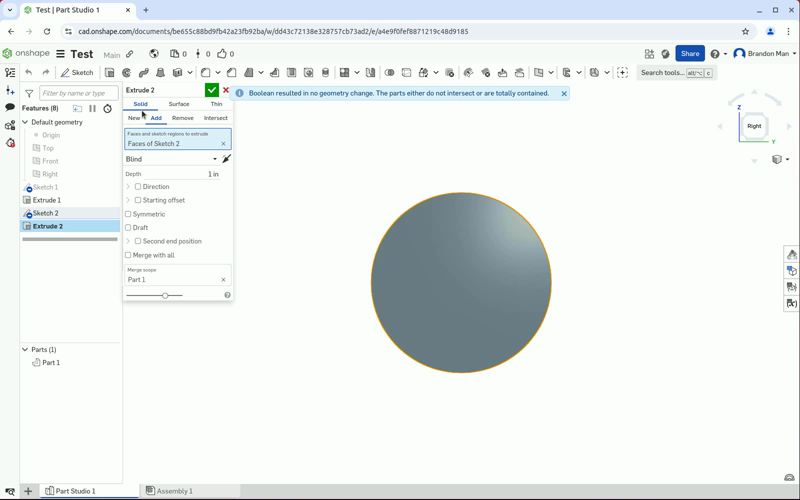
mouse_move(137, 120)
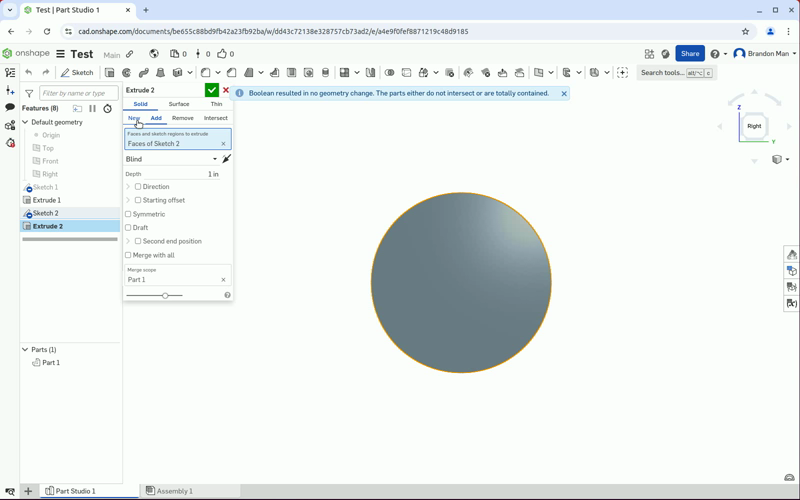
click(137, 120)
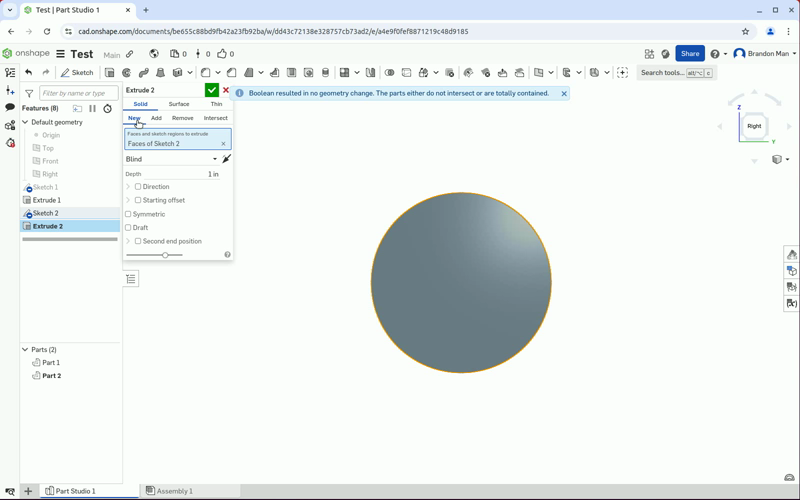
key(tab, 4)
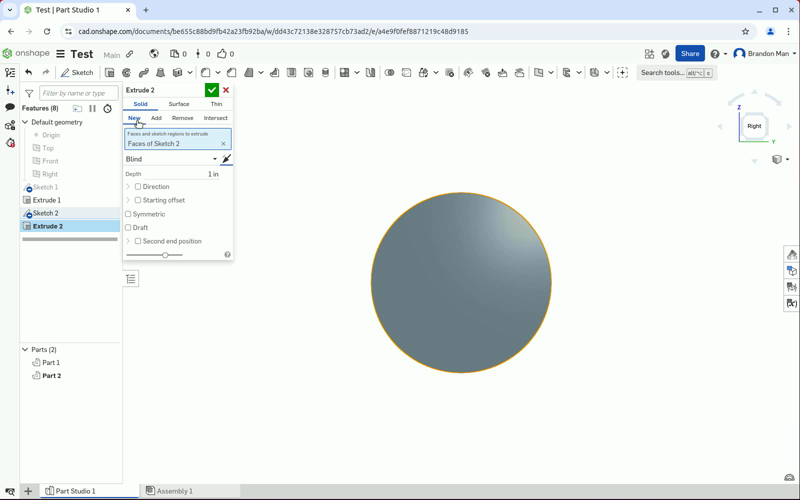
text(23.108)
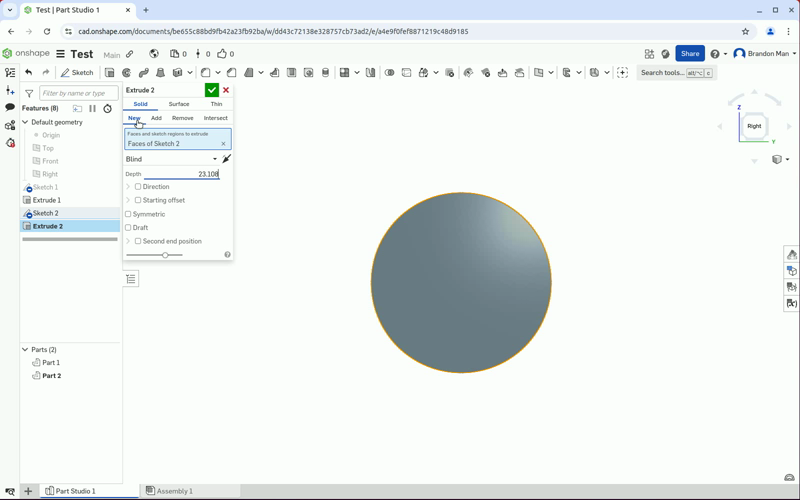
key(enter)
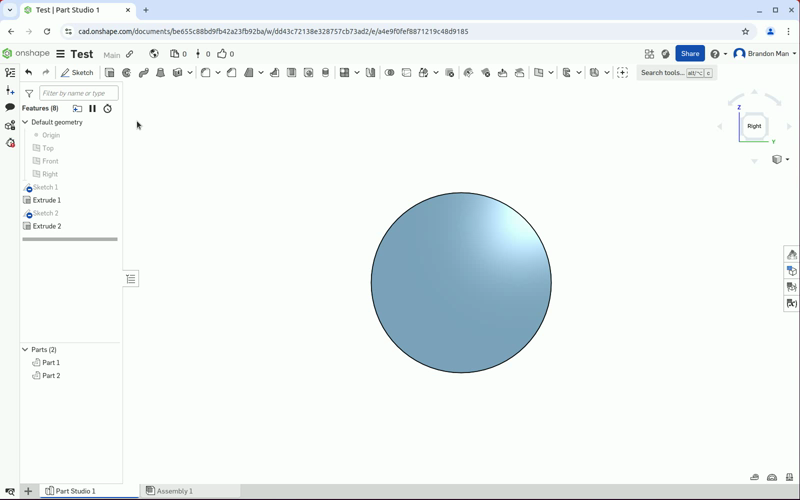
key(shift+h)
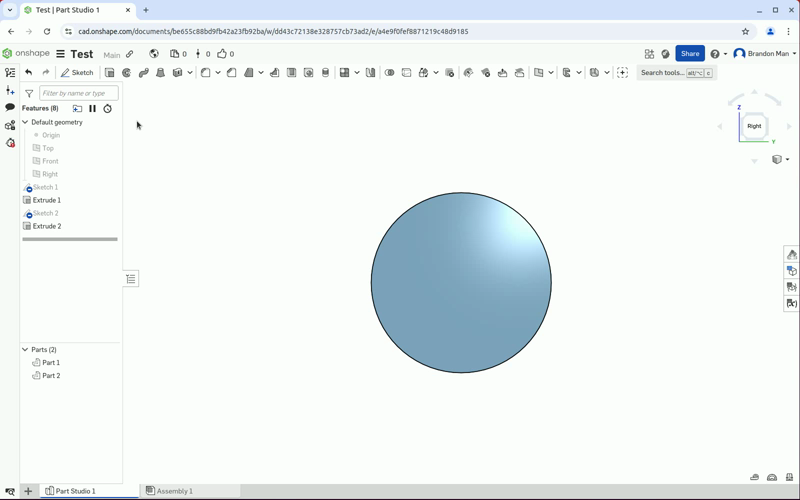
key(shift+h)
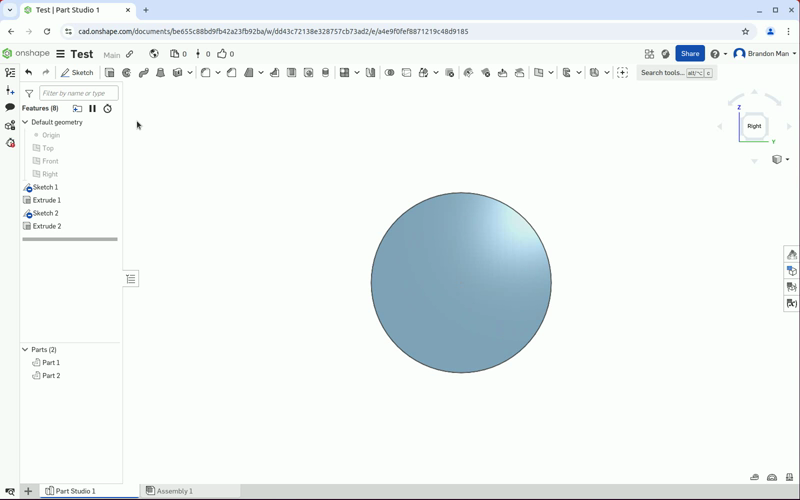
key(shift+7)
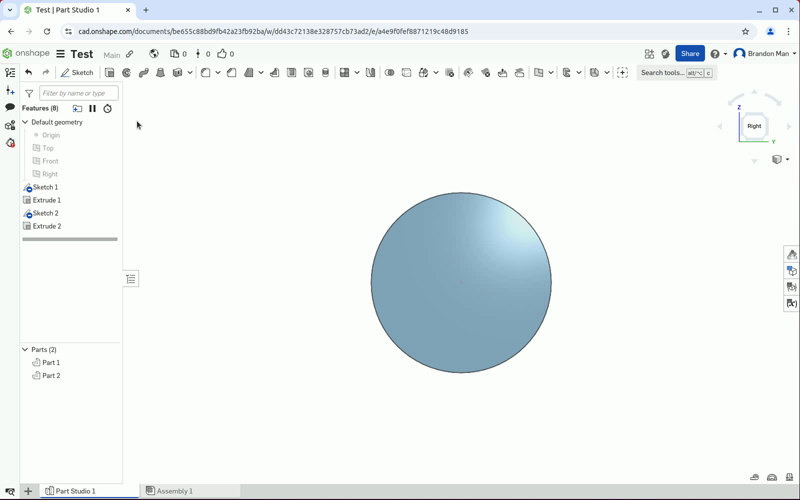
key(right, 2)
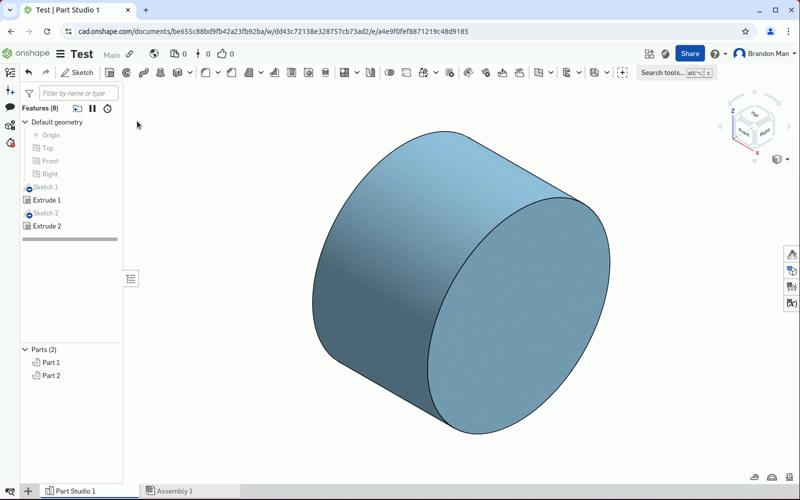
key(down, 2)
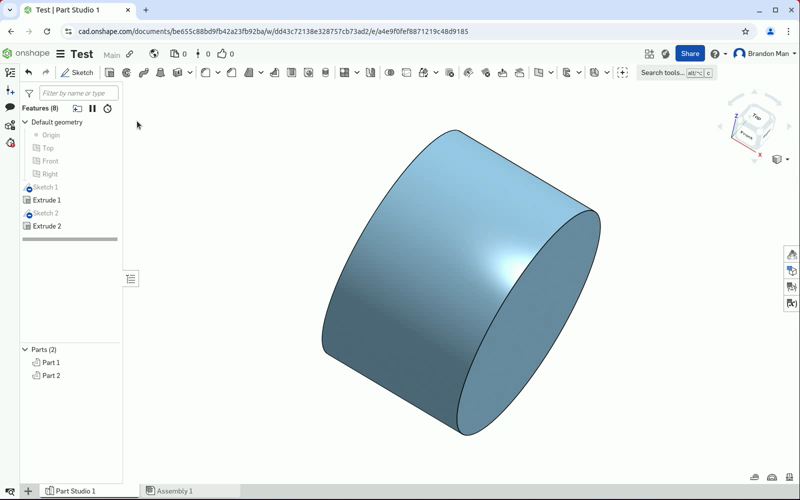
key(up, 2)
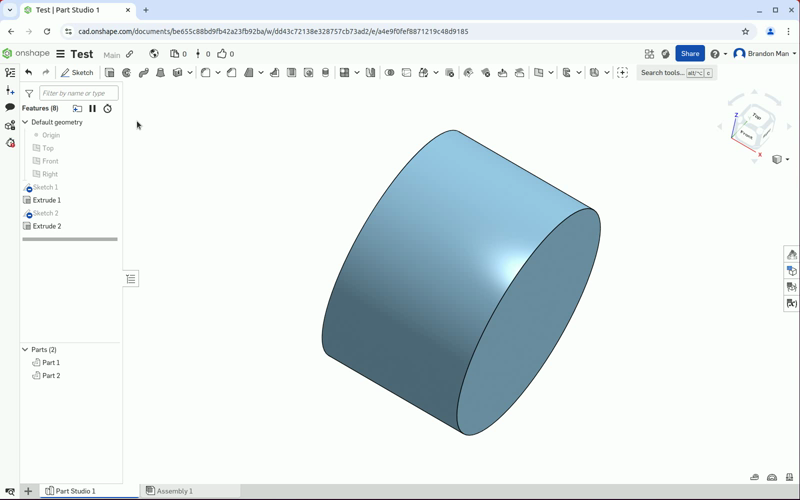
key(left, 2)
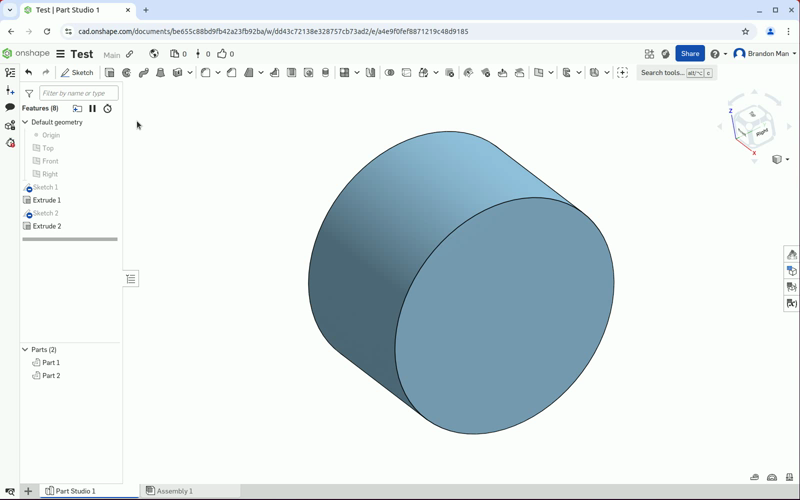
mouse_move(73, 189)
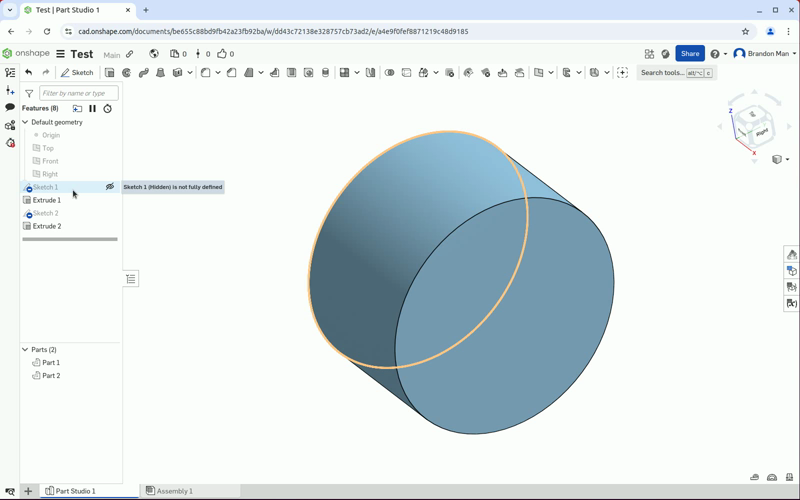
click(73, 189)